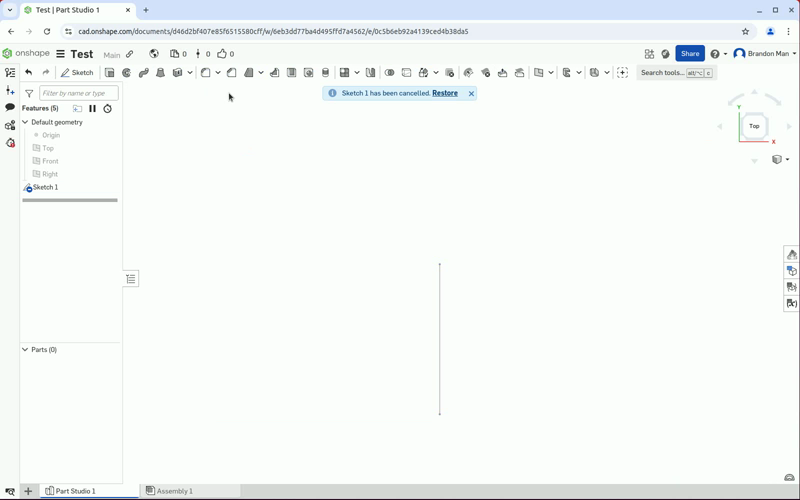
key(shift+h)
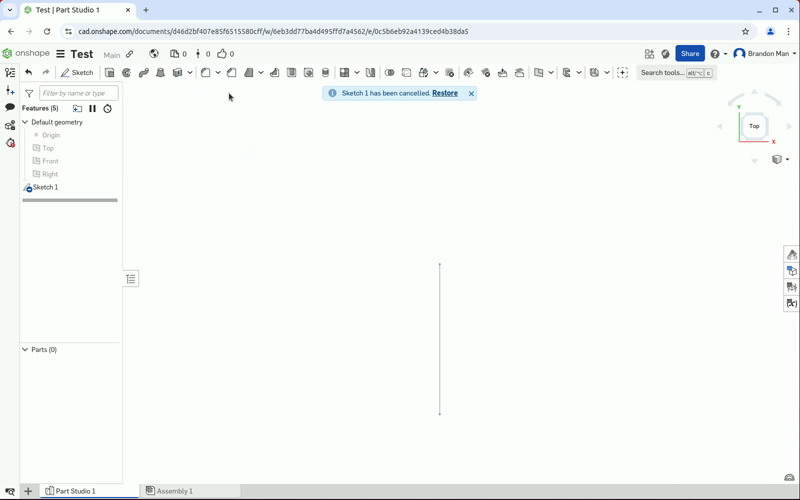
key(shift+s)
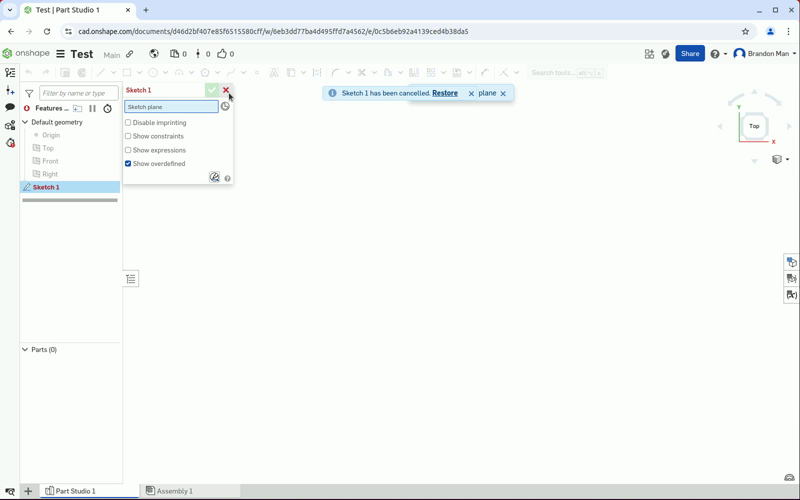
mouse_move(73, 150)
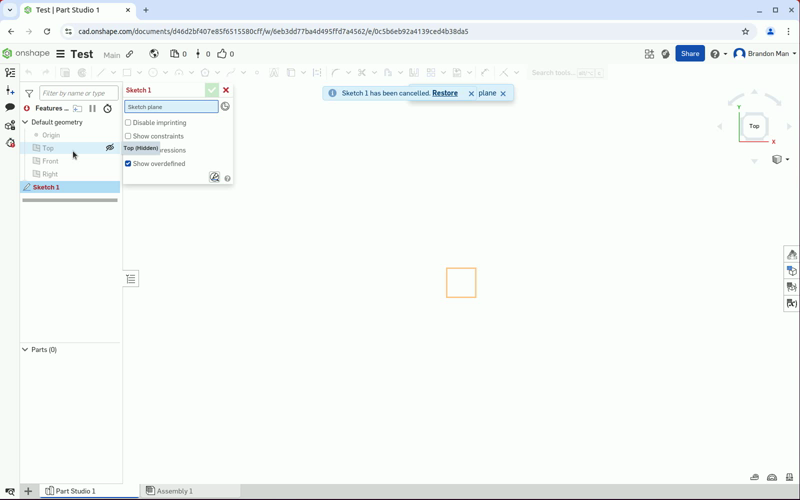
click(73, 150)
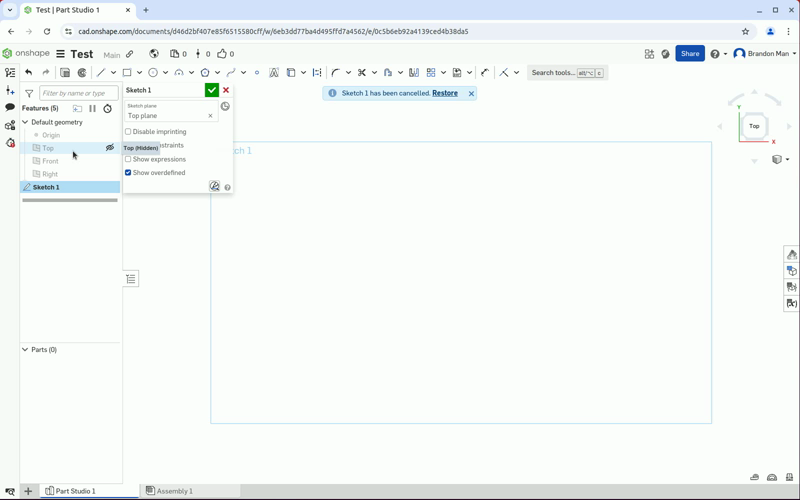
mouse_move(73, 352)
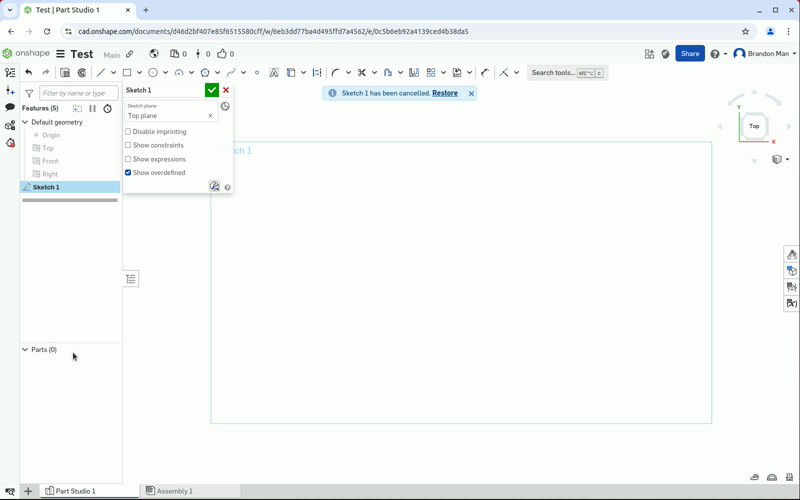
key(y)
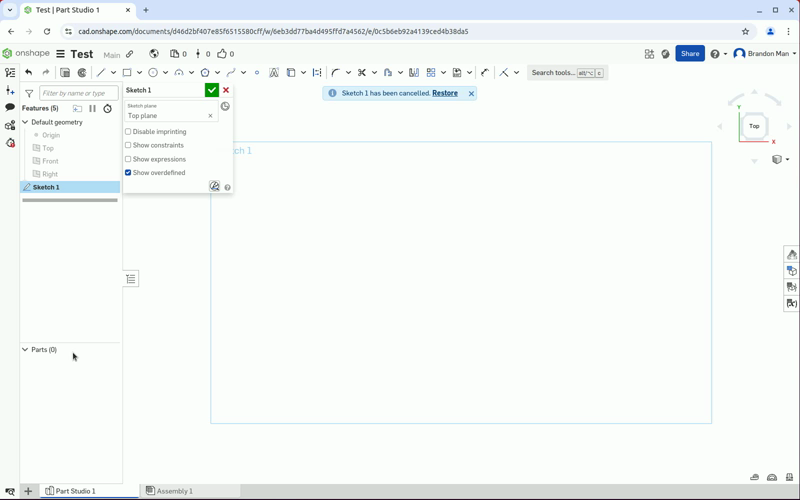
key(c)
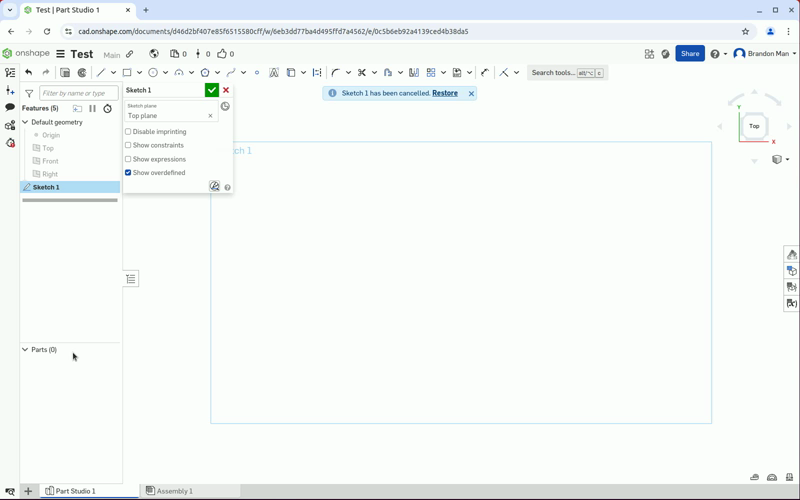
key_down(shift)
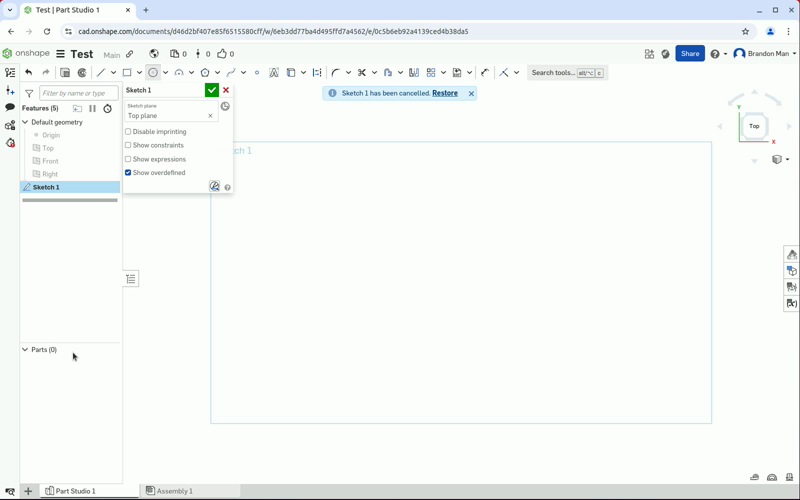
mouse_move(461, 282)
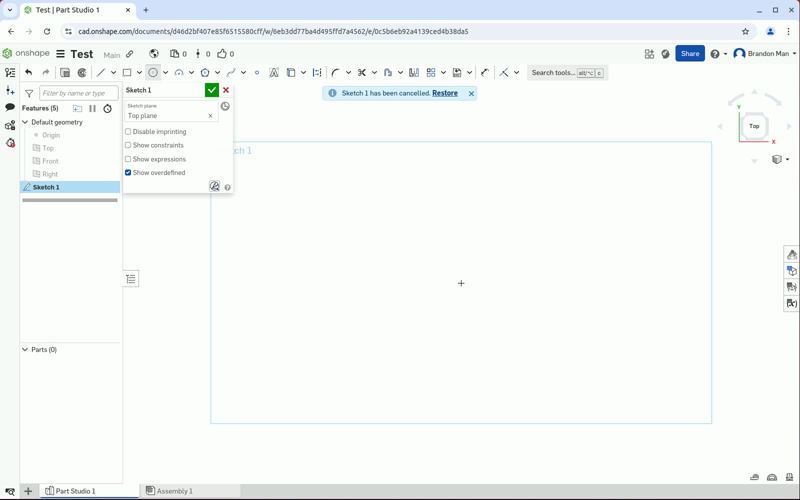
click(461, 282)
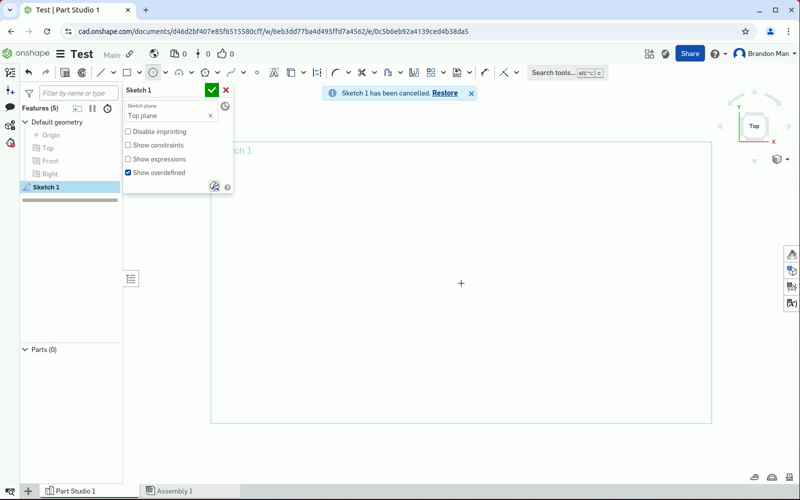
key_up(shift)
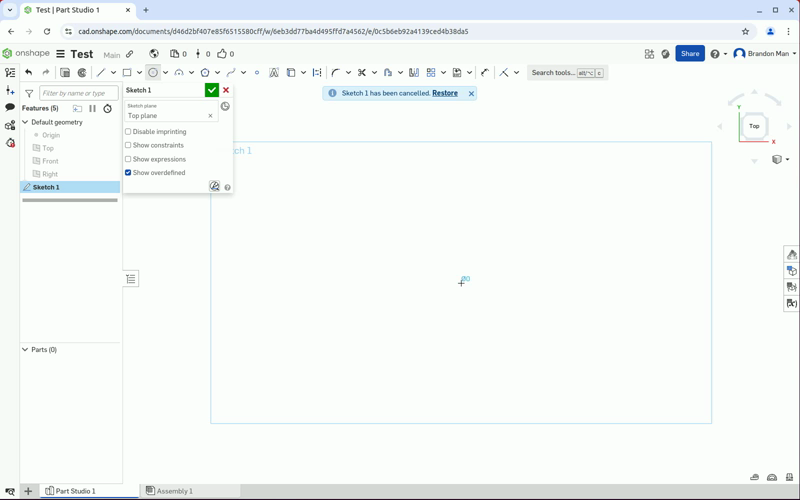
mouse_move(574, 282)
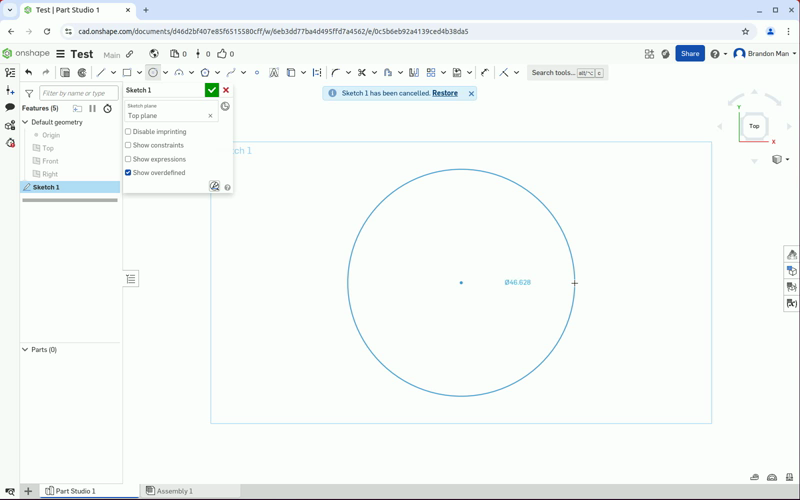
click(574, 282)
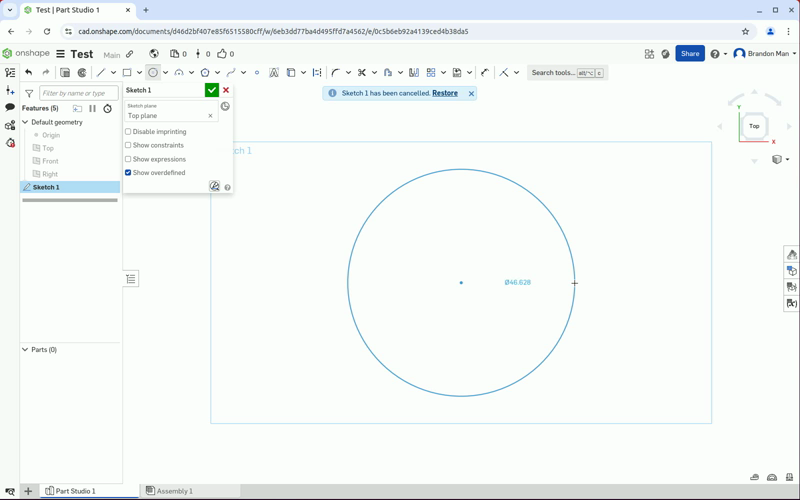
key(esc)
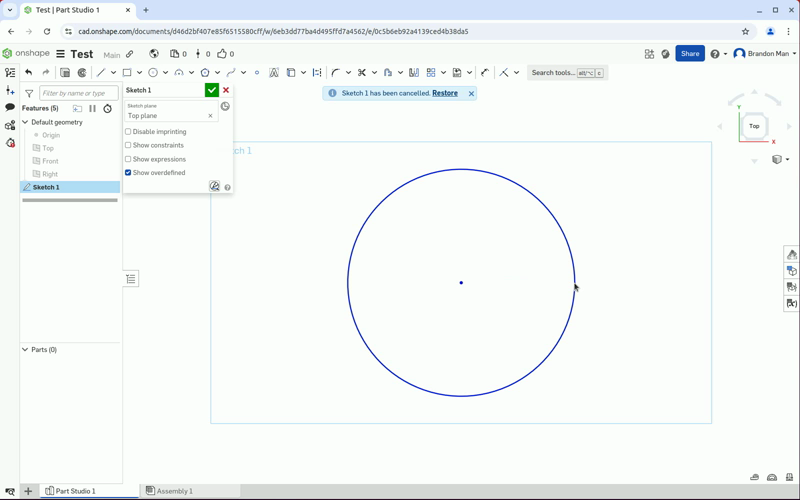
key(c)
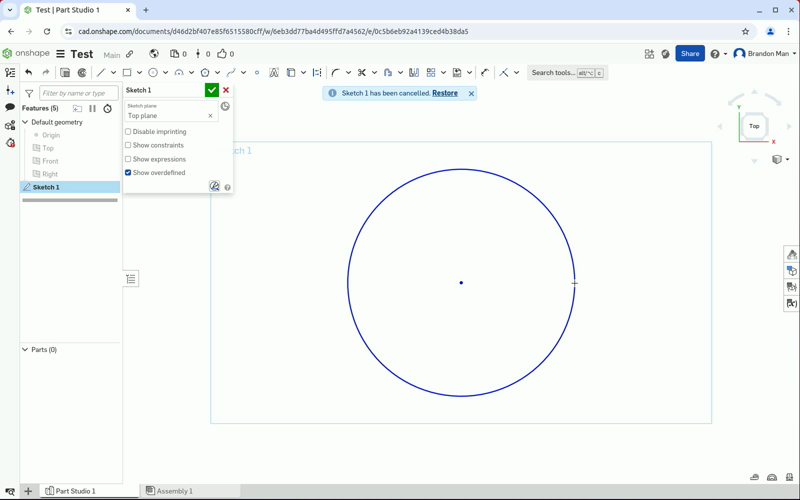
key_down(shift)
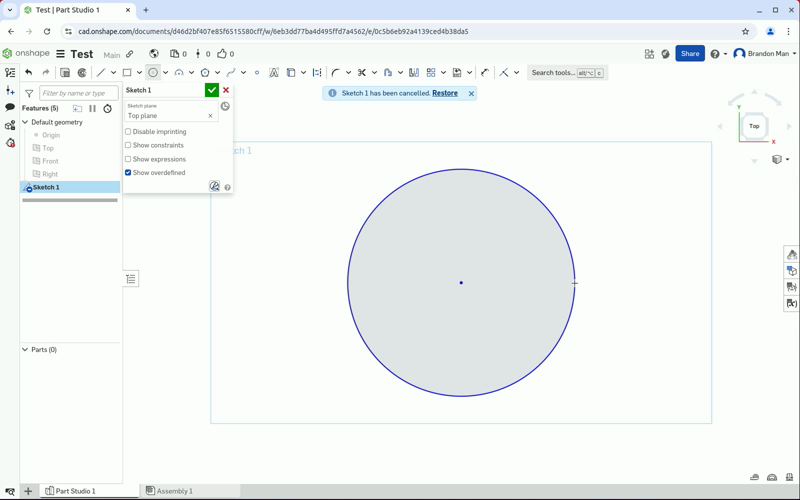
mouse_move(461, 282)
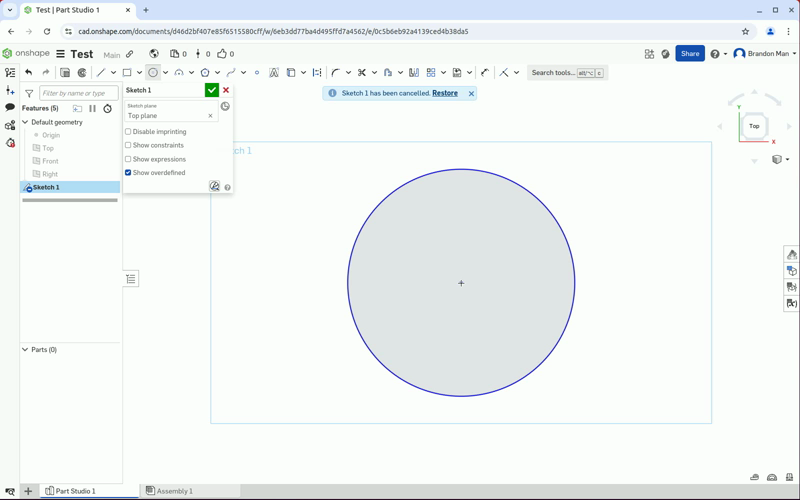
click(461, 282)
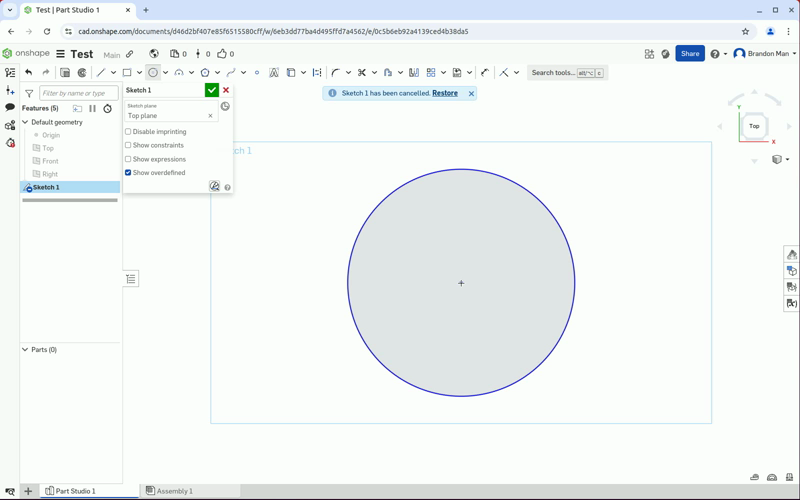
key_up(shift)
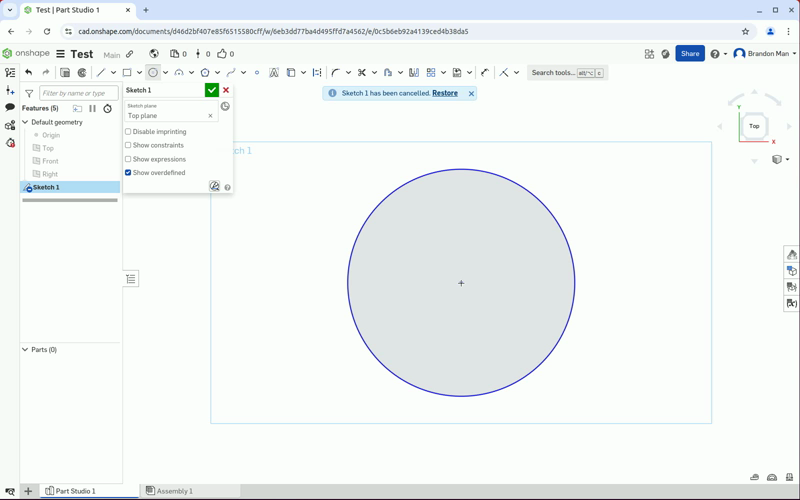
mouse_move(558, 282)
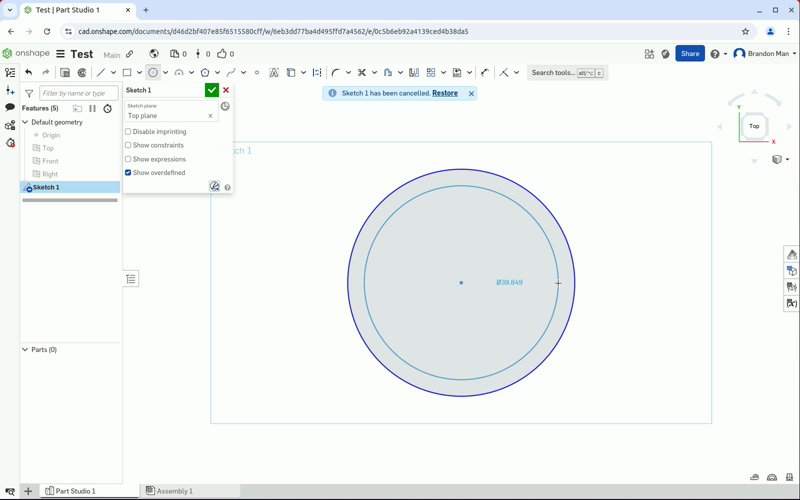
click(558, 282)
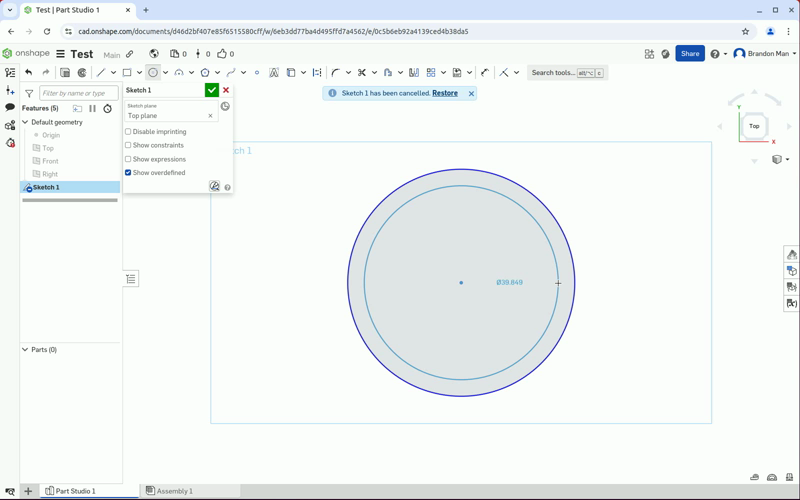
key(esc)
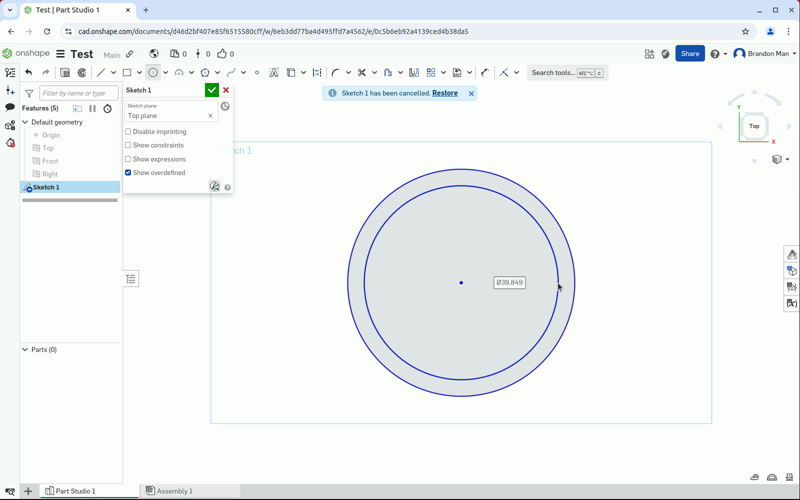
mouse_move(502, 187)
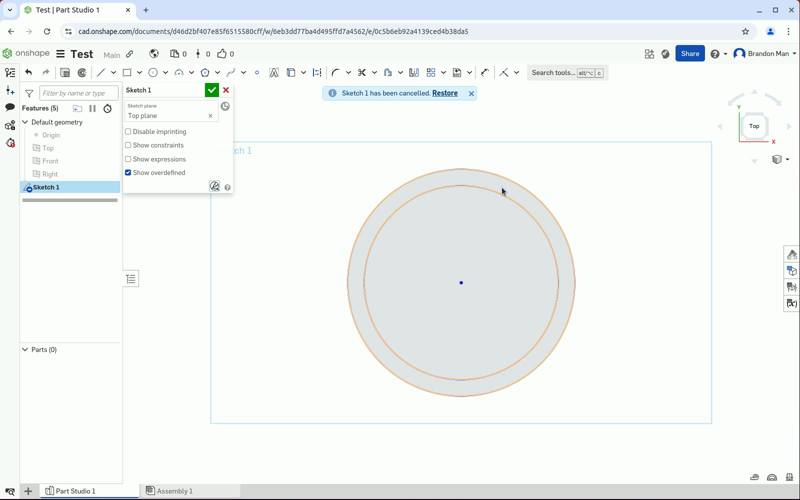
click(502, 187)
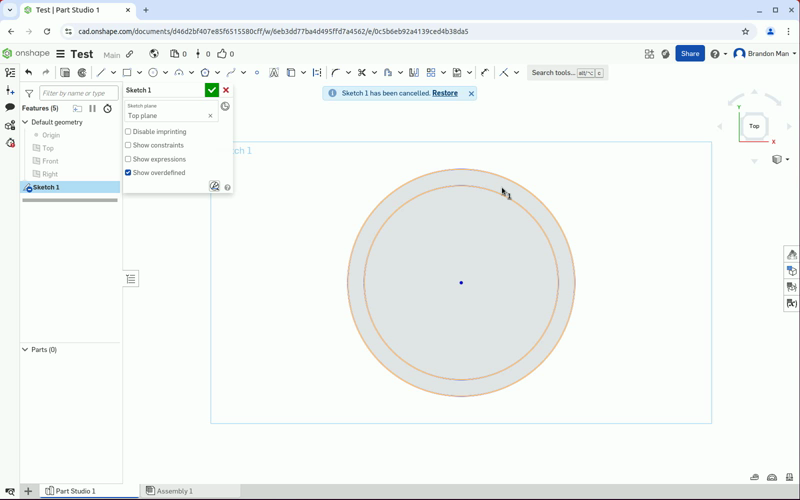
mouse_move(73, 352)
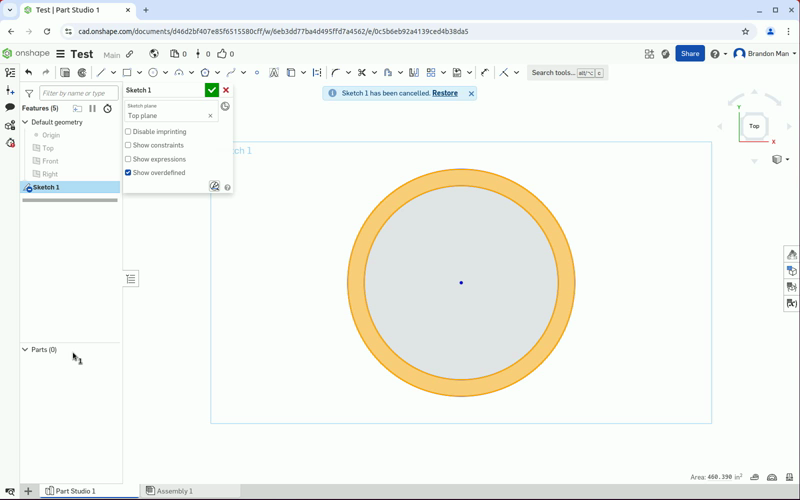
key(shift+y)
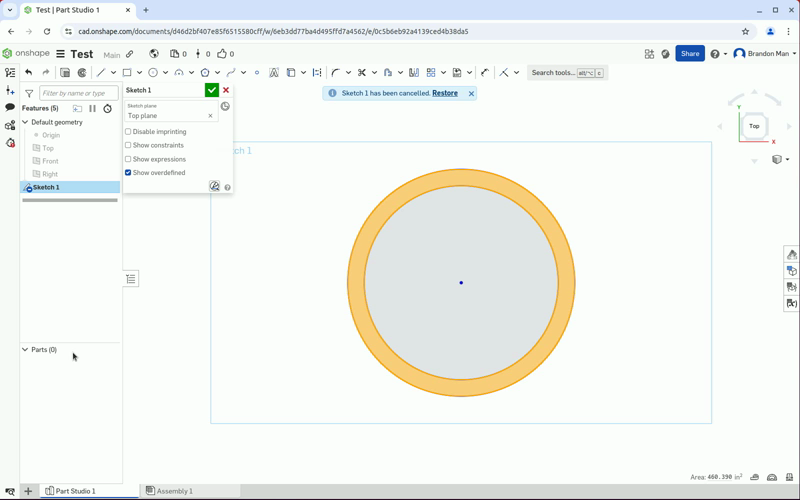
key(shift+e)
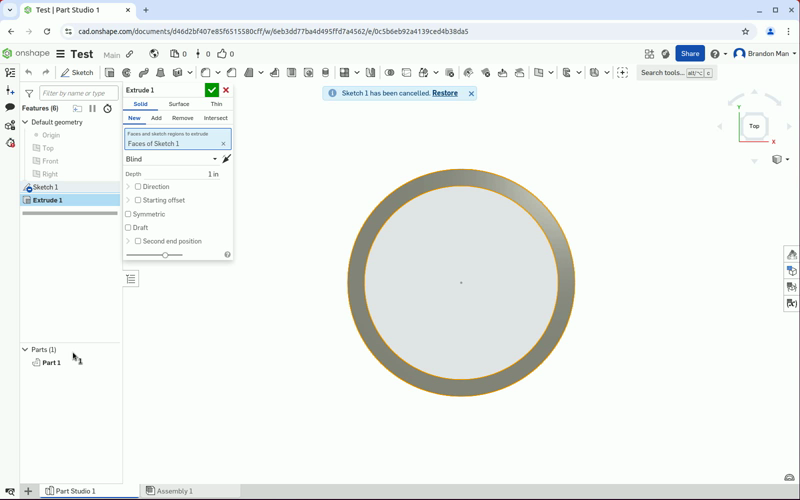
mouse_move(143, 106)
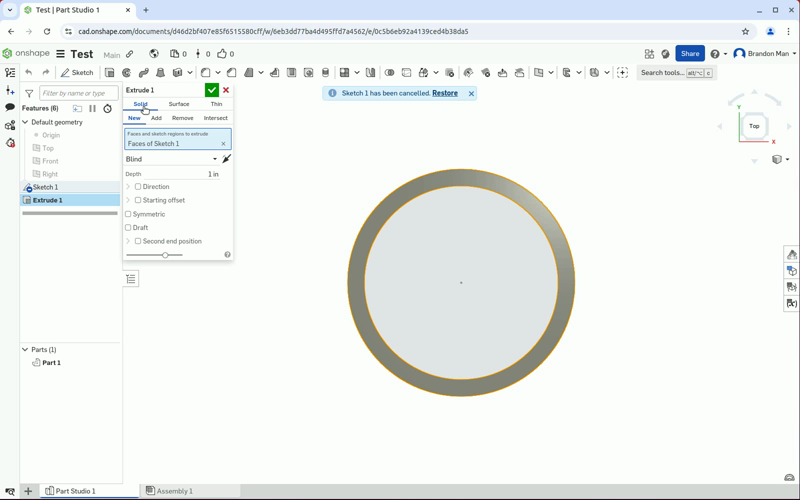
click(143, 106)
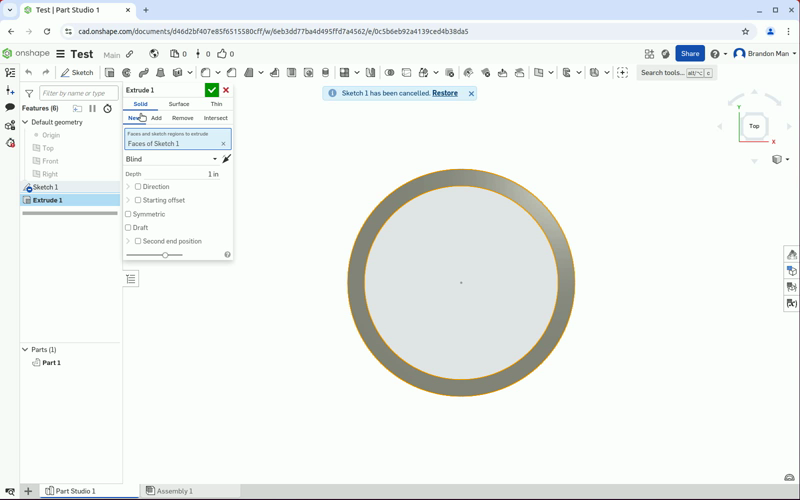
mouse_move(137, 120)
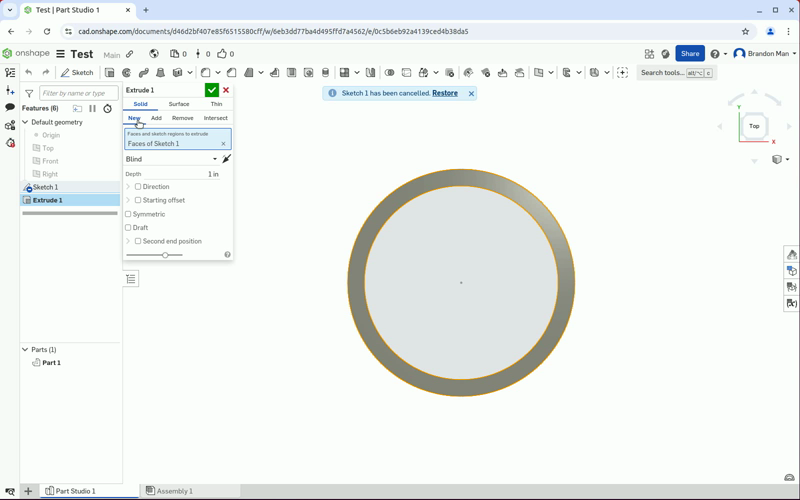
click(137, 120)
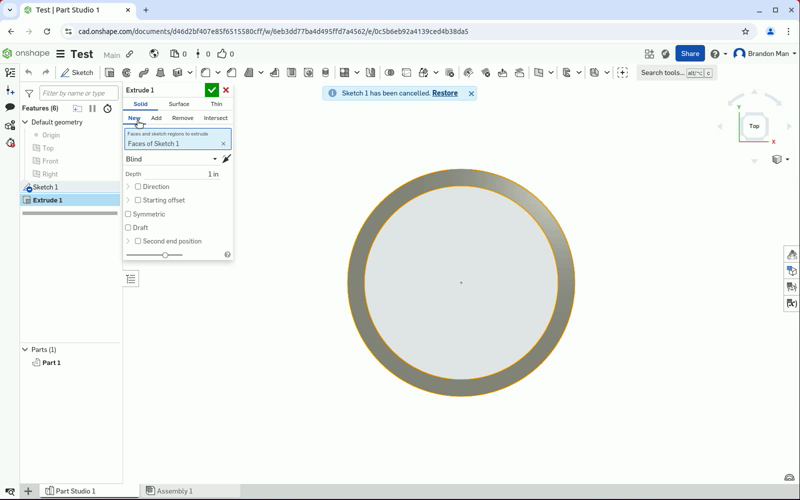
key(tab, 4)
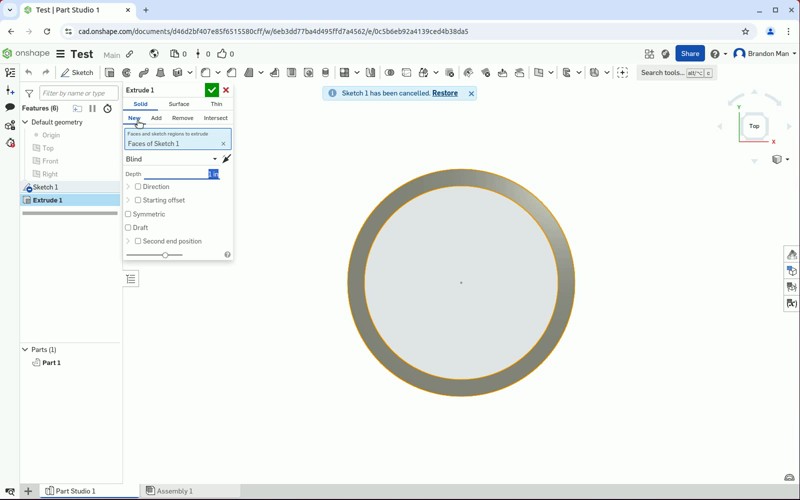
text(4.092)
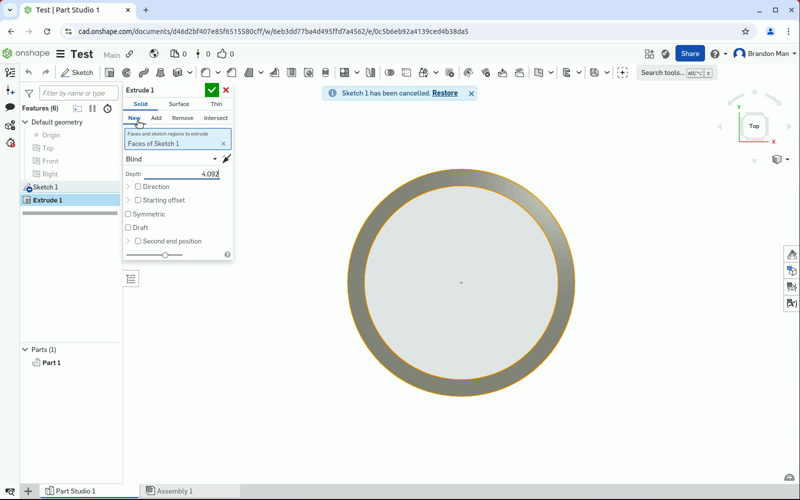
key(enter)
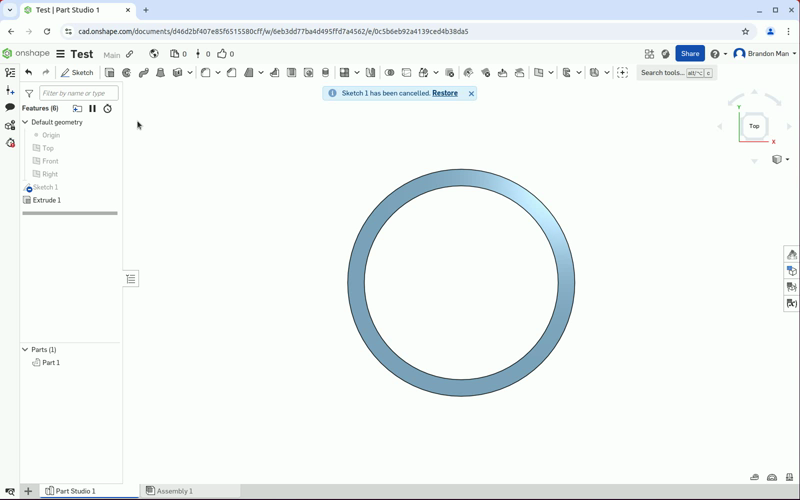
key(shift+h)
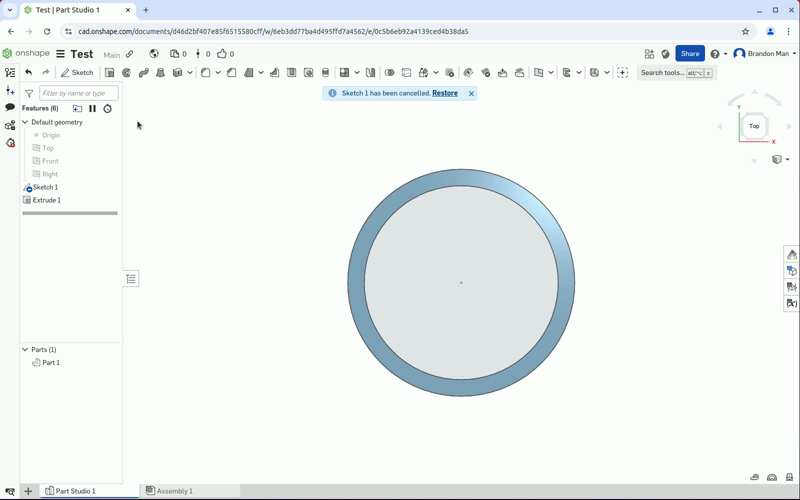
key(shift+h)
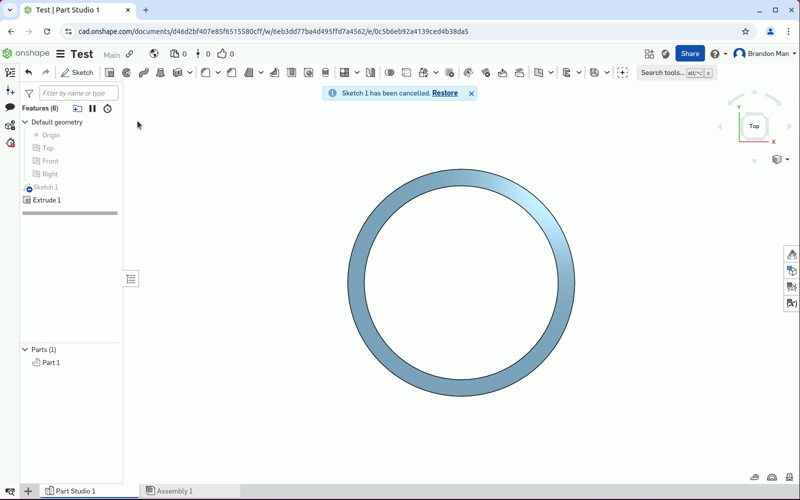
mouse_move(73, 189)
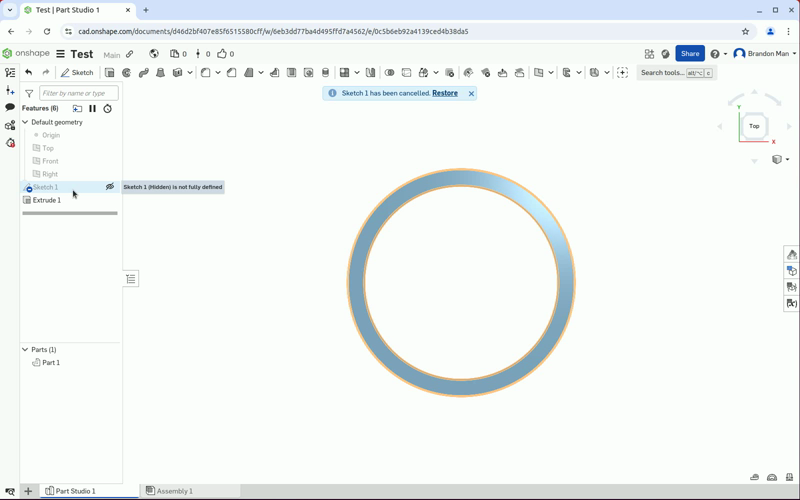
click(73, 189)
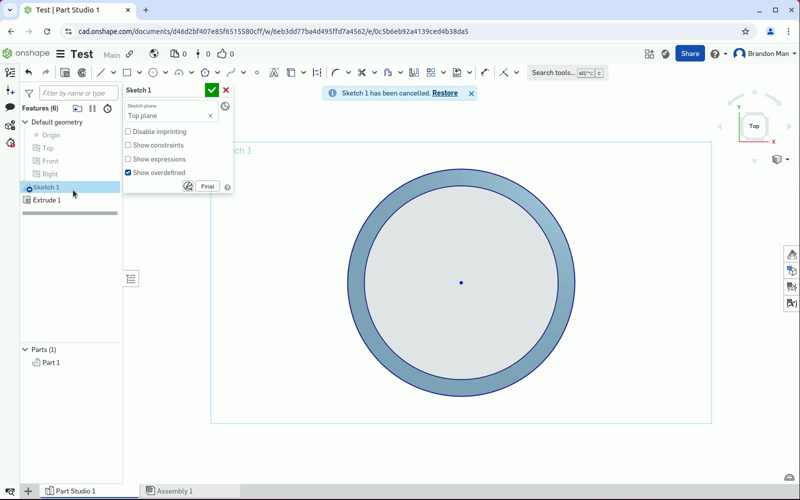
mouse_move(229, 92)
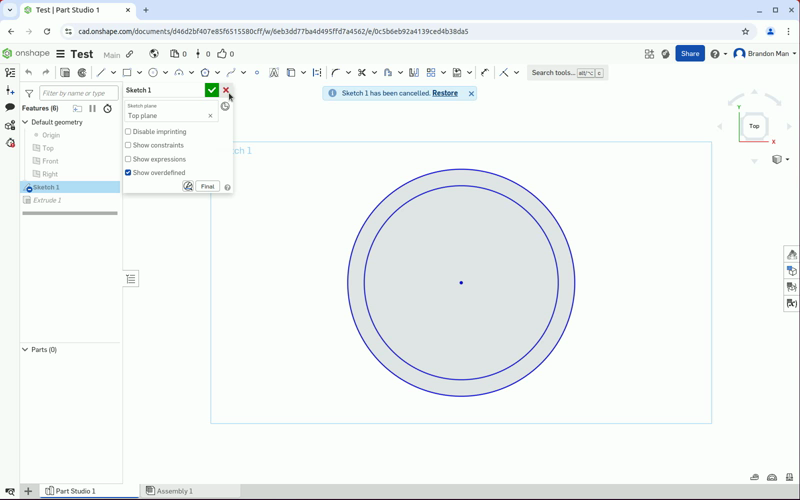
click(229, 92)
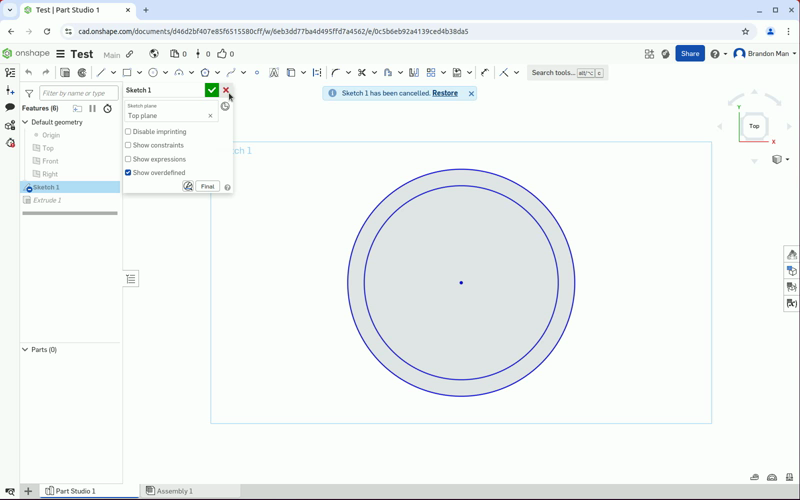
key(shift+s)
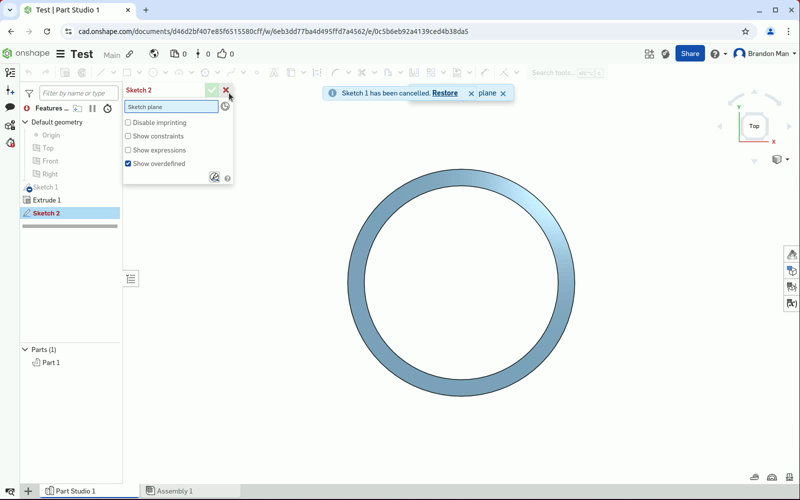
mouse_move(73, 150)
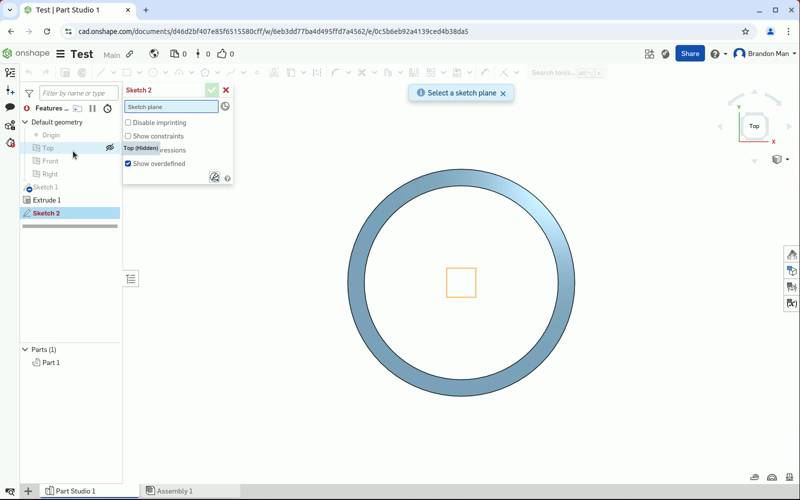
click(73, 150)
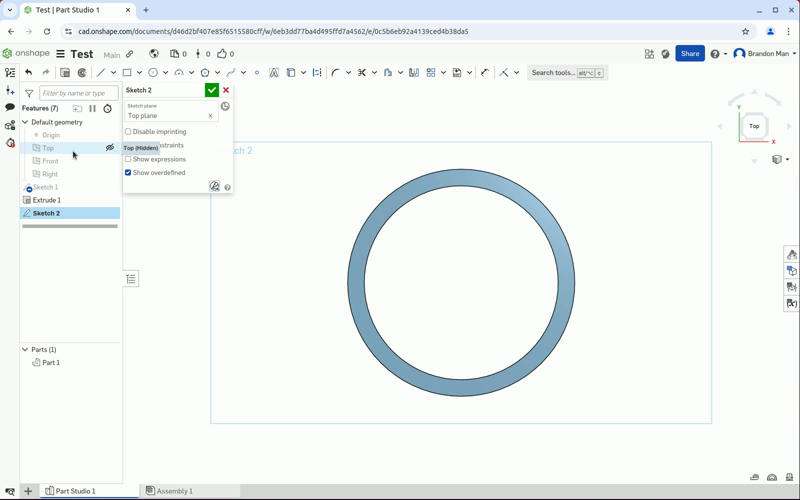
mouse_move(73, 352)
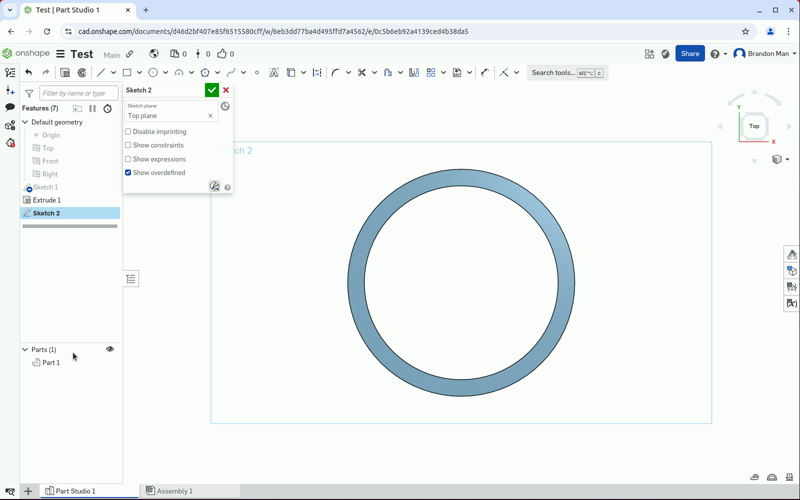
key(y)
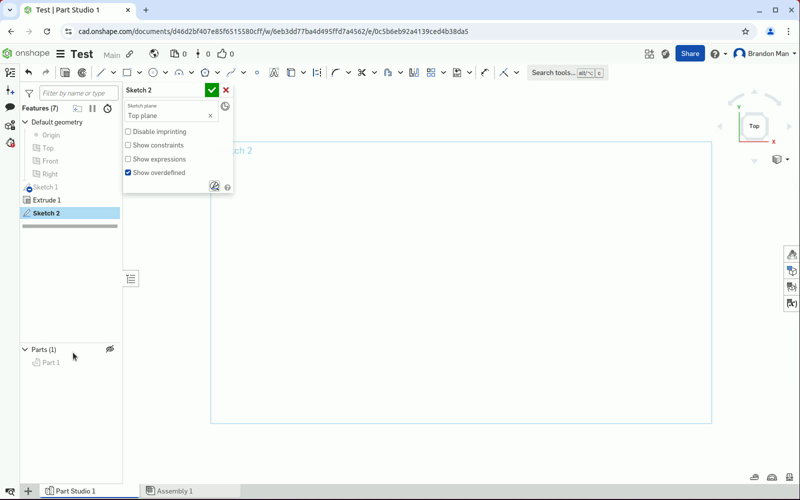
key(c)
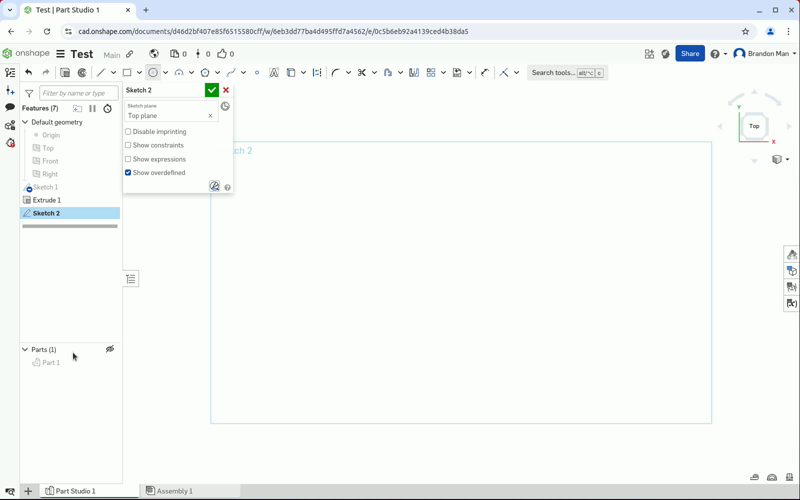
key_down(shift)
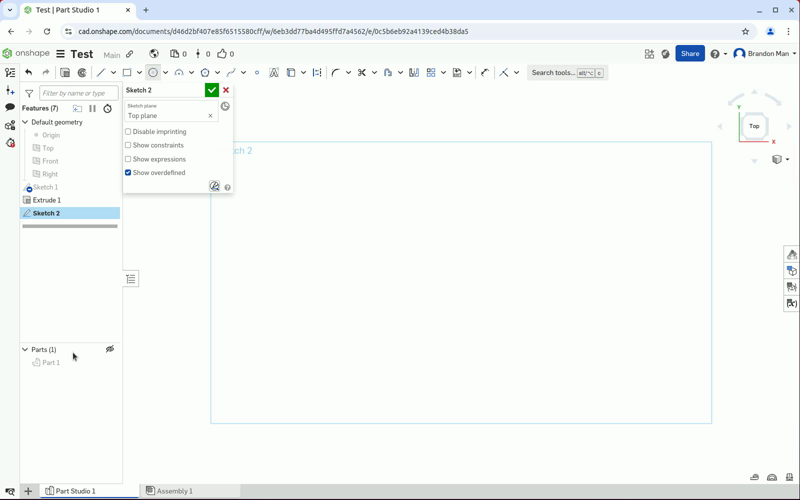
mouse_move(461, 282)
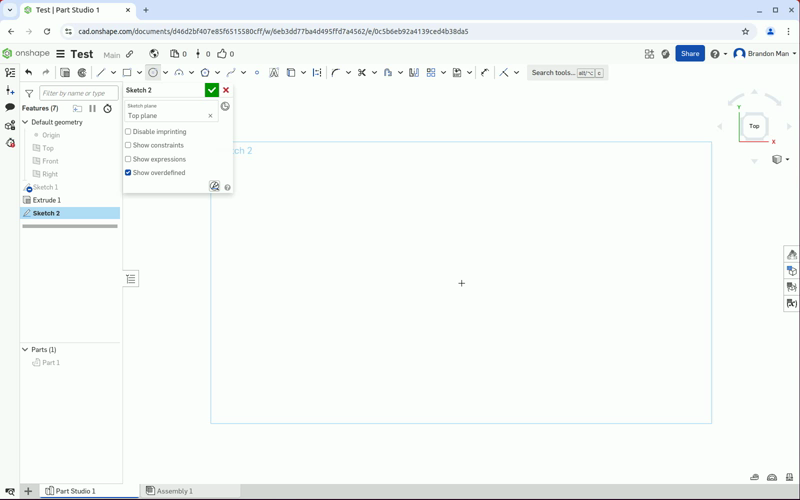
click(461, 282)
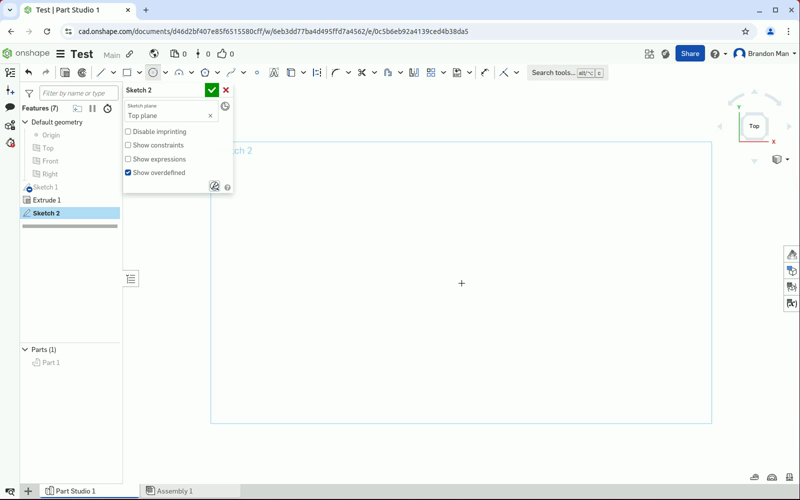
key_up(shift)
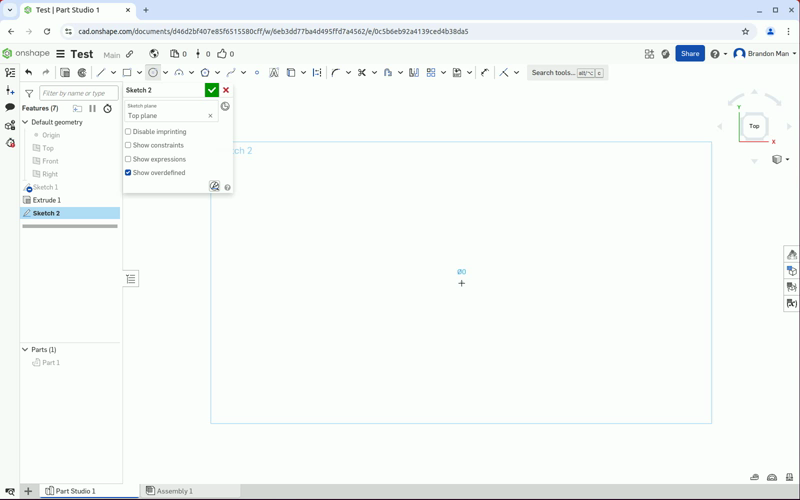
mouse_move(560, 282)
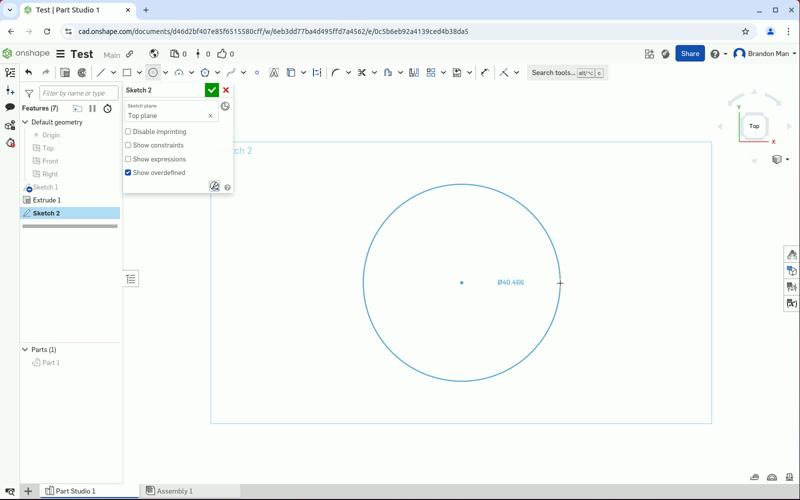
click(560, 282)
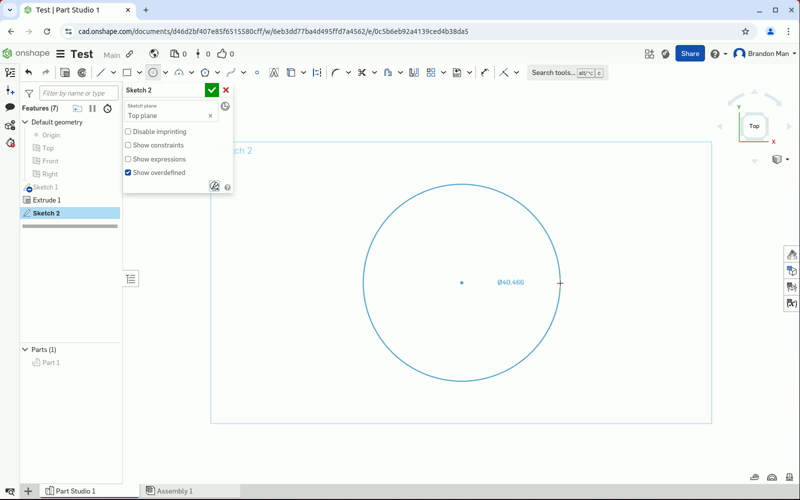
key(esc)
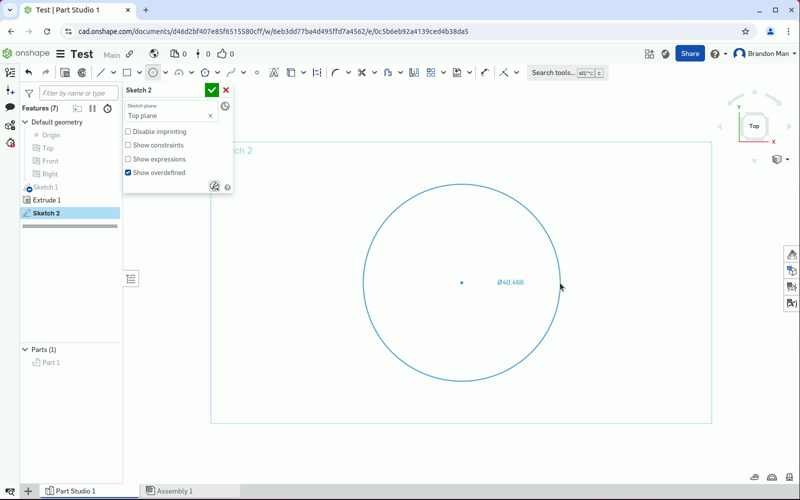
key(c)
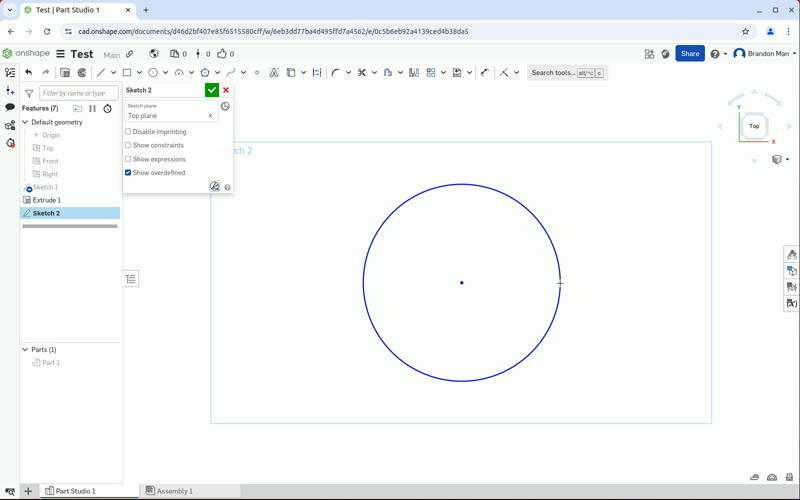
key_down(shift)
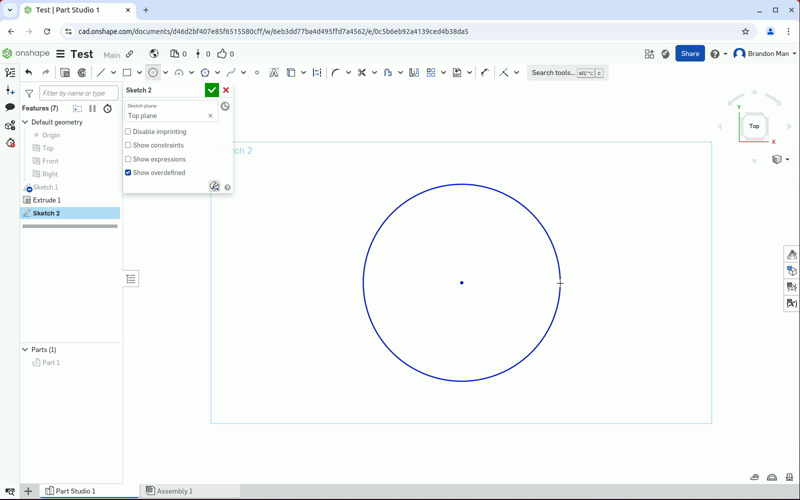
mouse_move(461, 282)
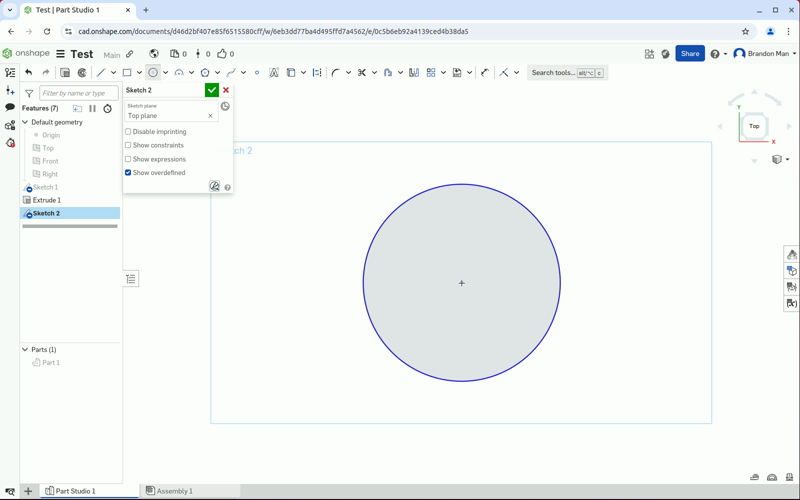
click(461, 282)
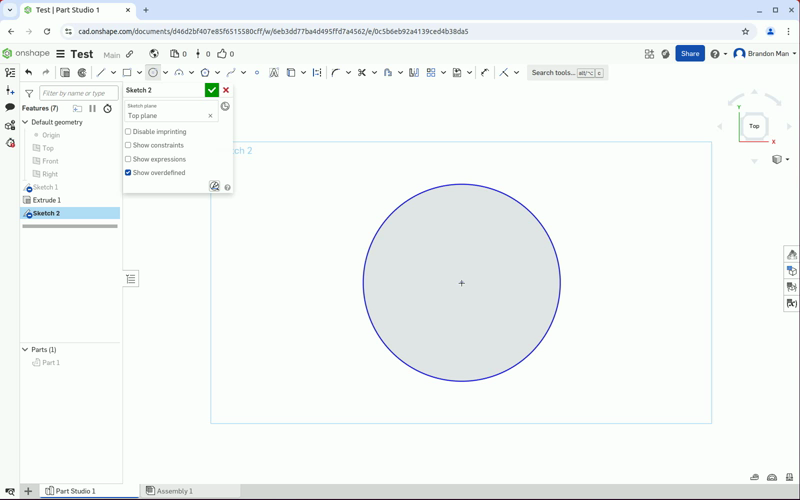
key_up(shift)
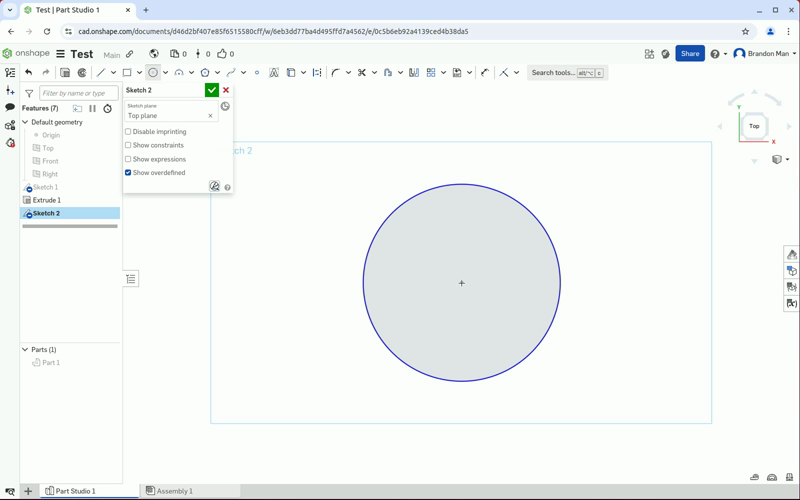
mouse_move(490, 282)
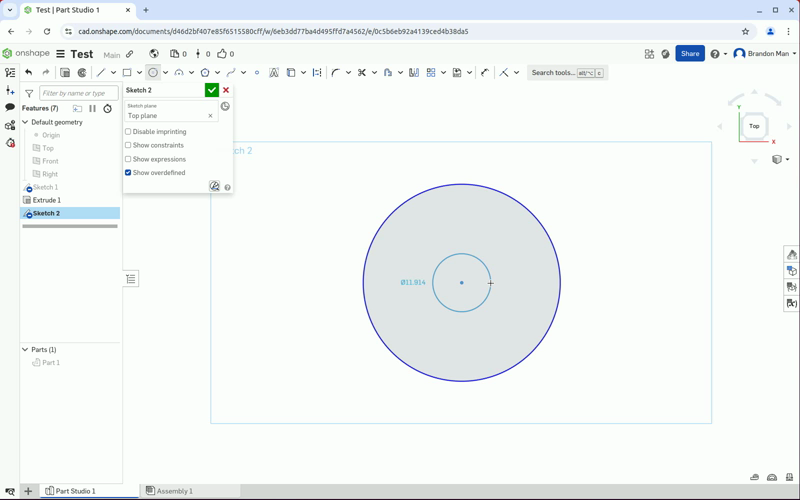
click(490, 282)
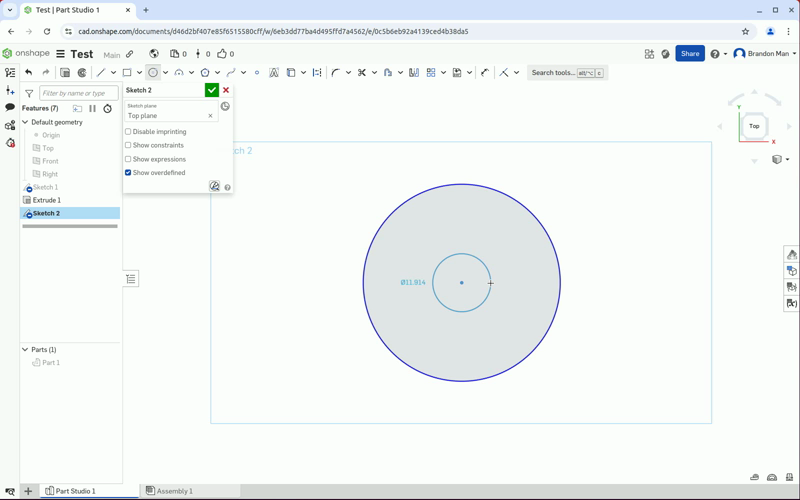
key(esc)
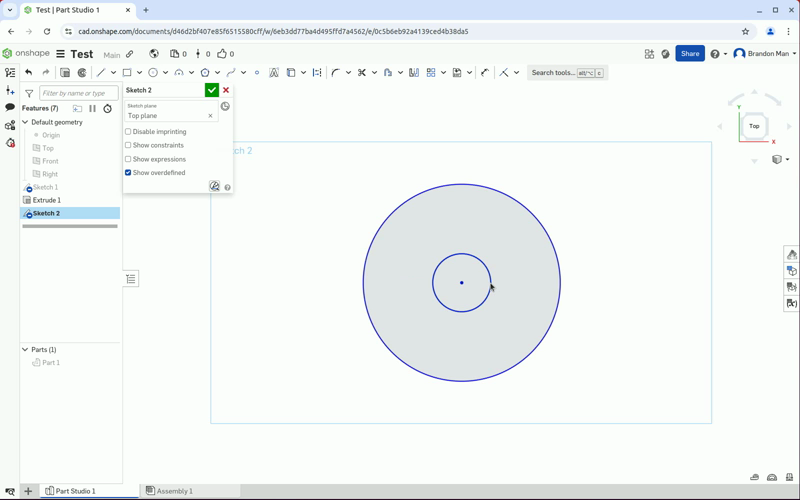
mouse_move(508, 305)
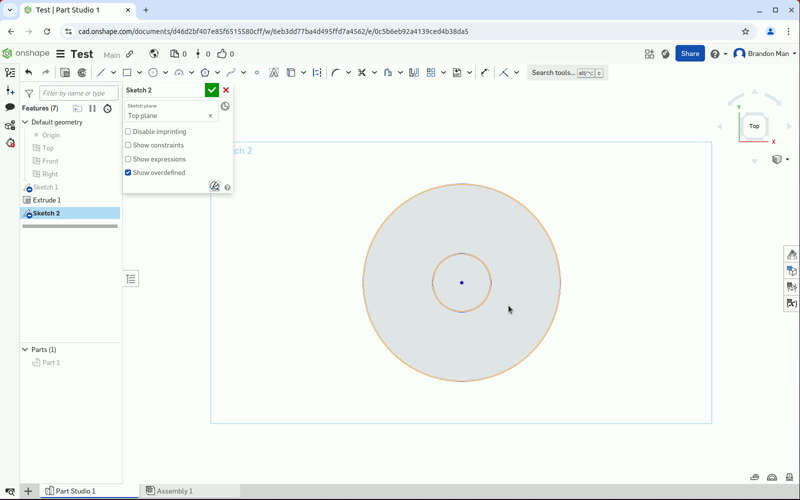
click(508, 305)
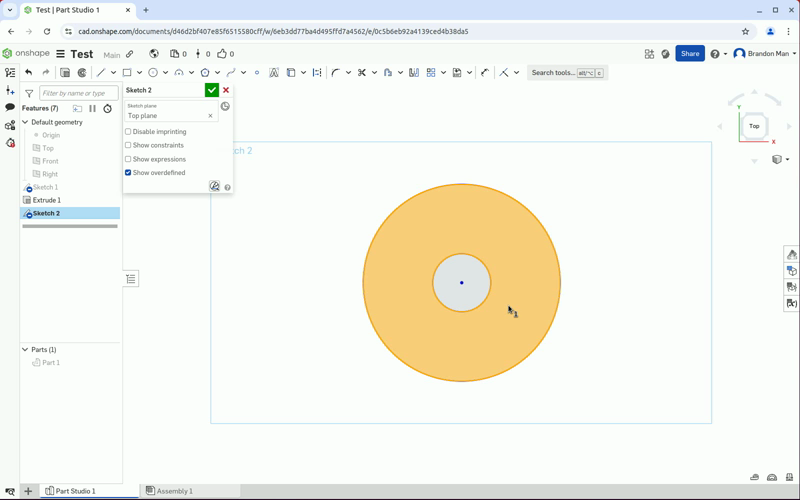
mouse_move(73, 352)
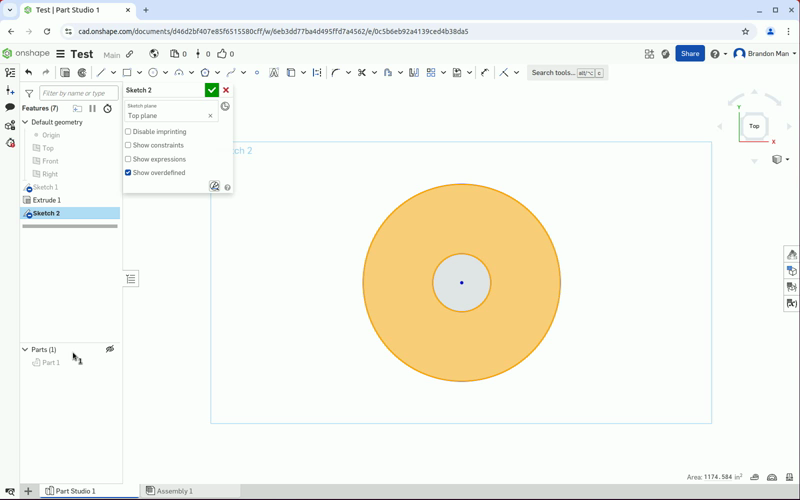
key(shift+y)
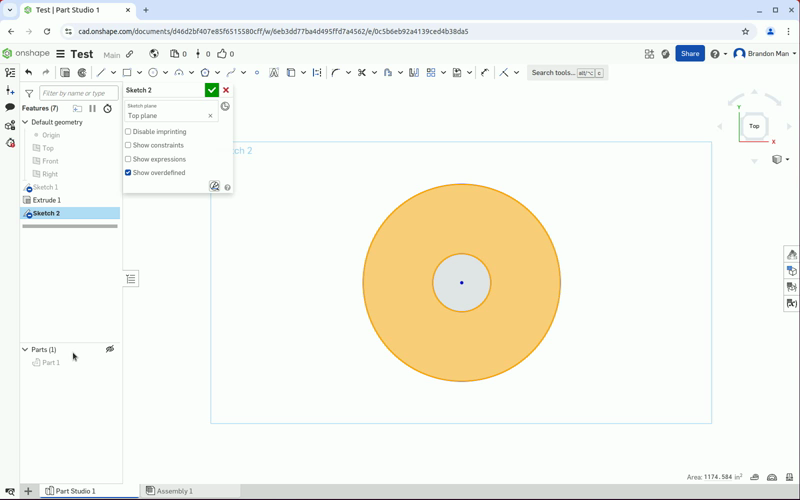
key(shift+e)
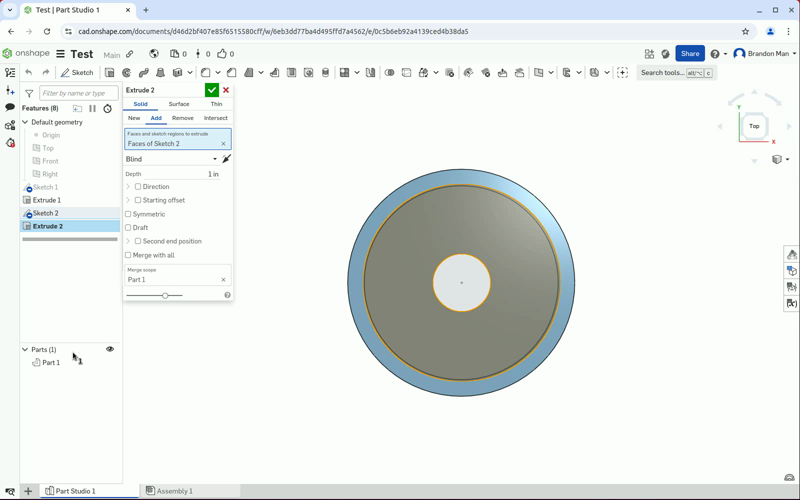
mouse_move(143, 106)
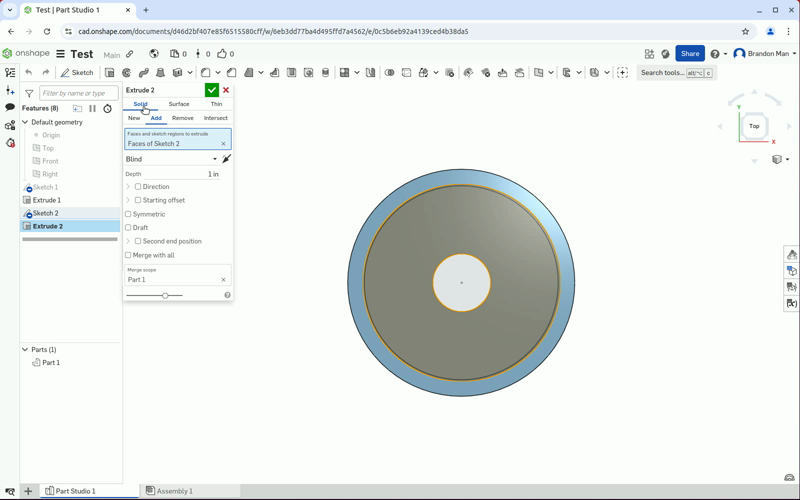
click(143, 106)
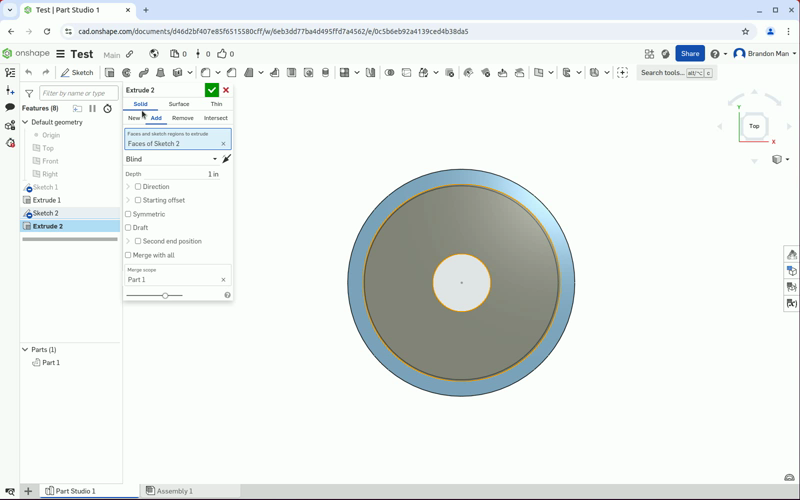
mouse_move(137, 120)
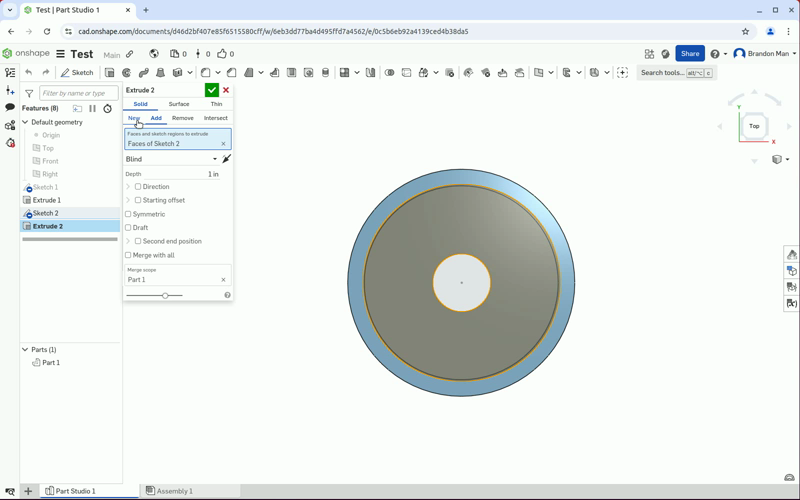
click(137, 120)
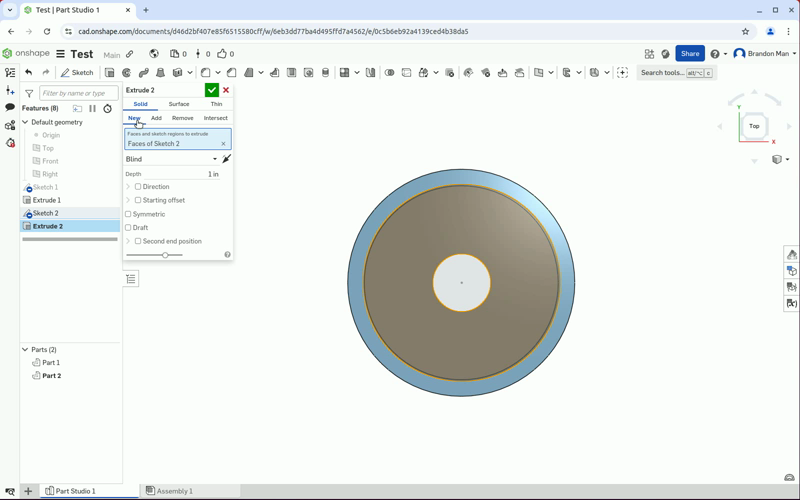
key(tab, 4)
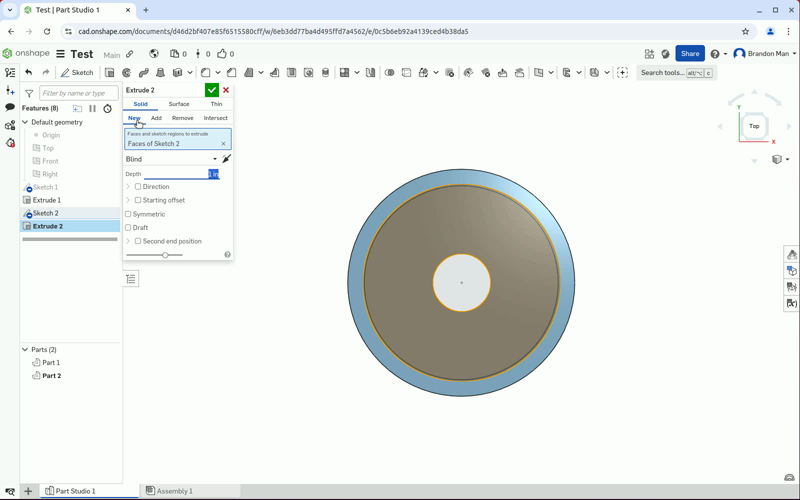
text(16.128)
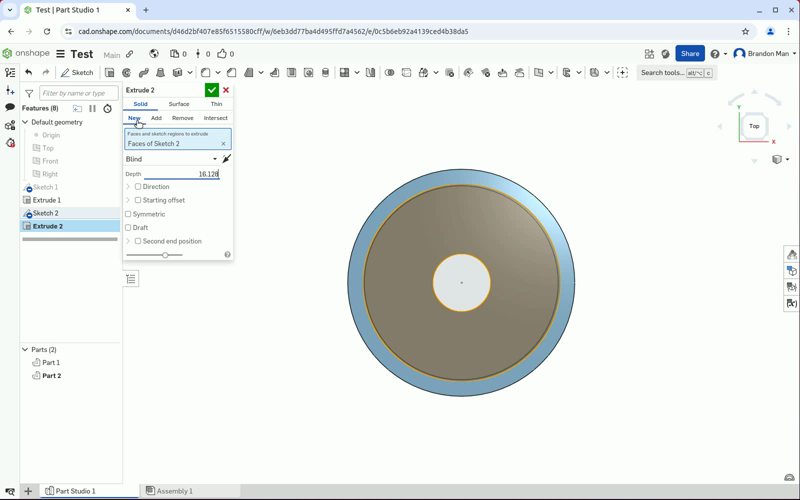
key(enter)
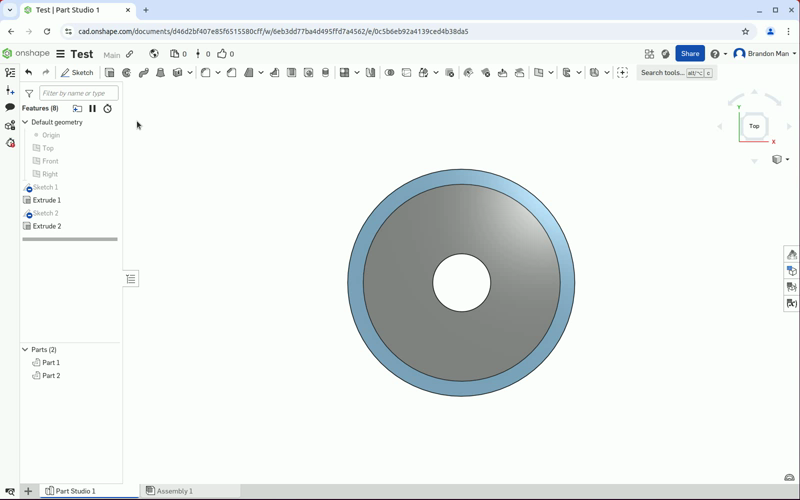
key(shift+h)
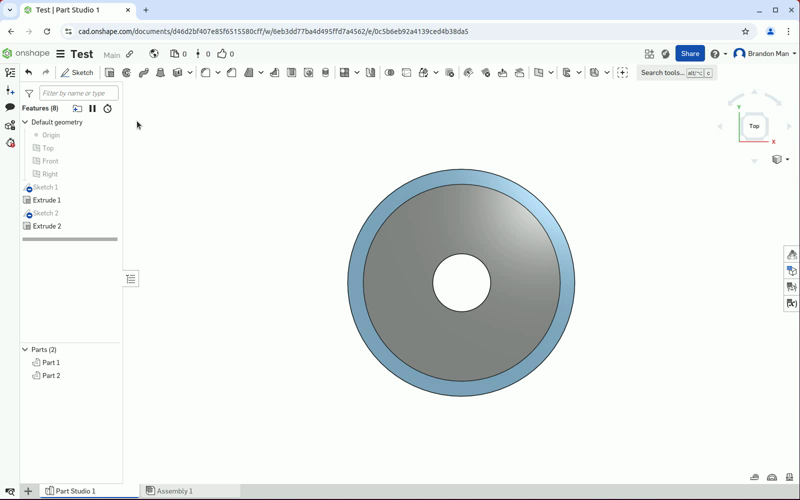
key(shift+h)
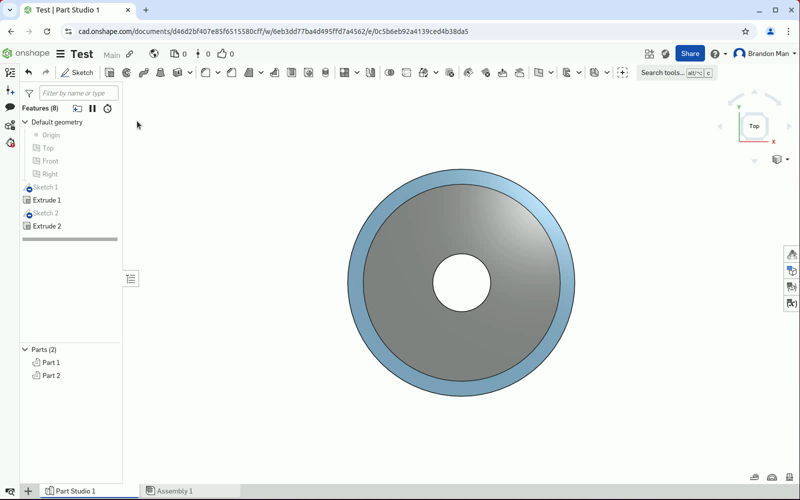
key(shift+7)
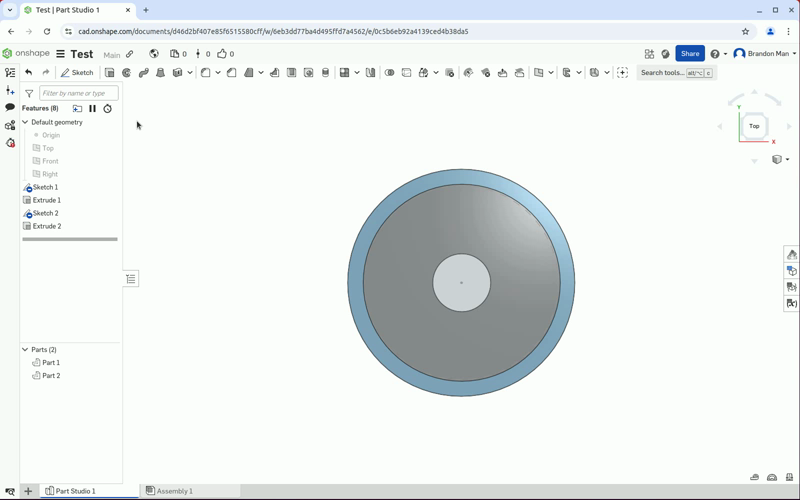
key(up, 3)
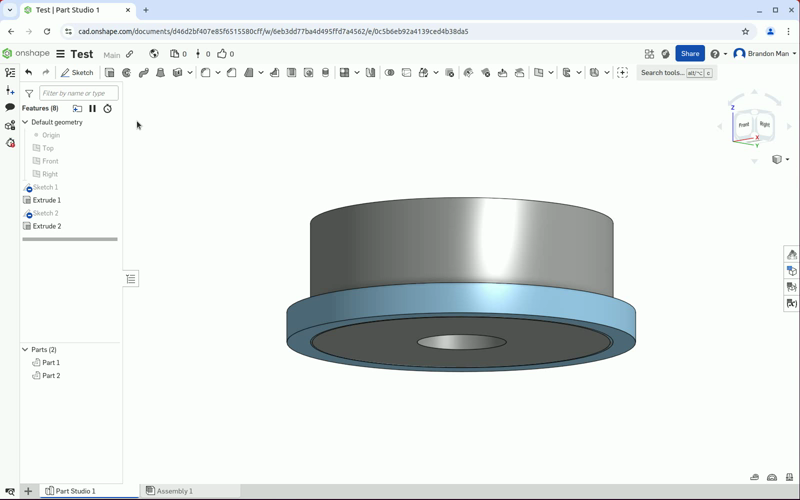
key(left, 3)
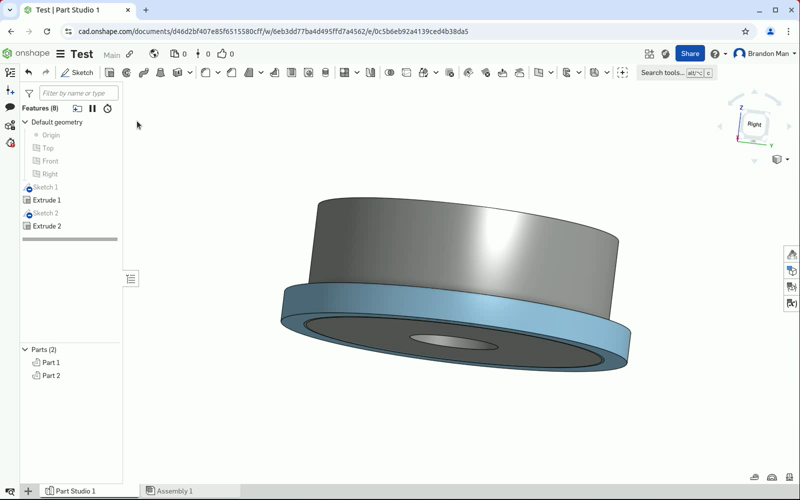
key(right, 3)
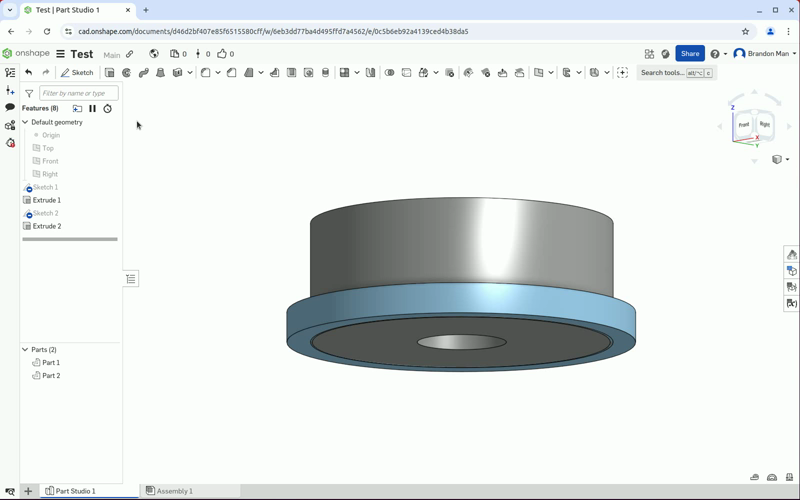
key(down, 3)
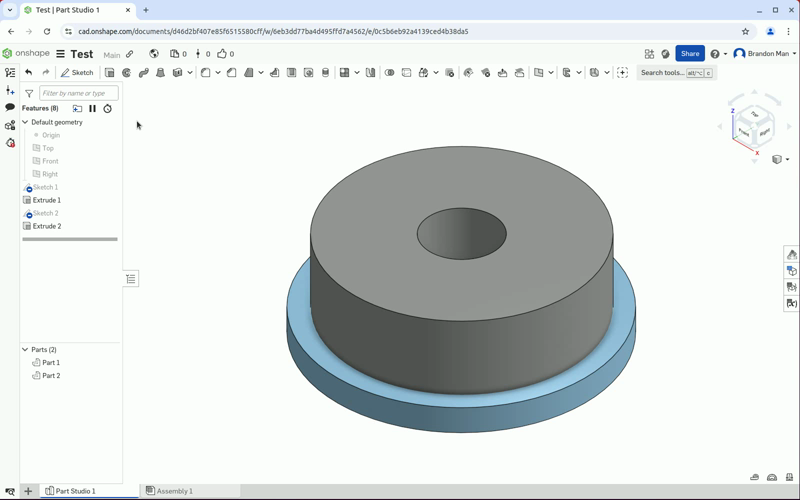
mouse_move(73, 189)
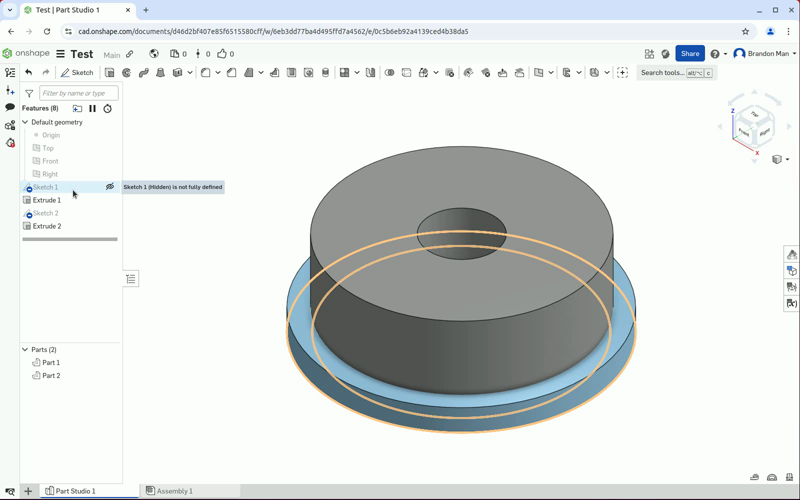
click(73, 189)